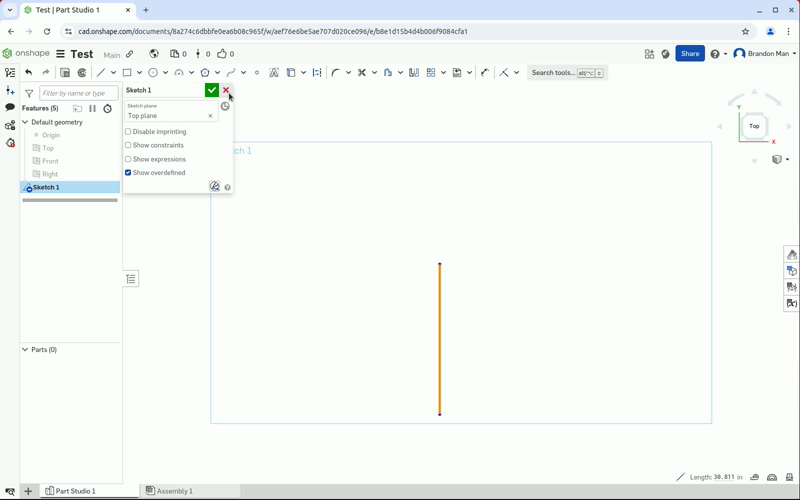
key(shift+h)
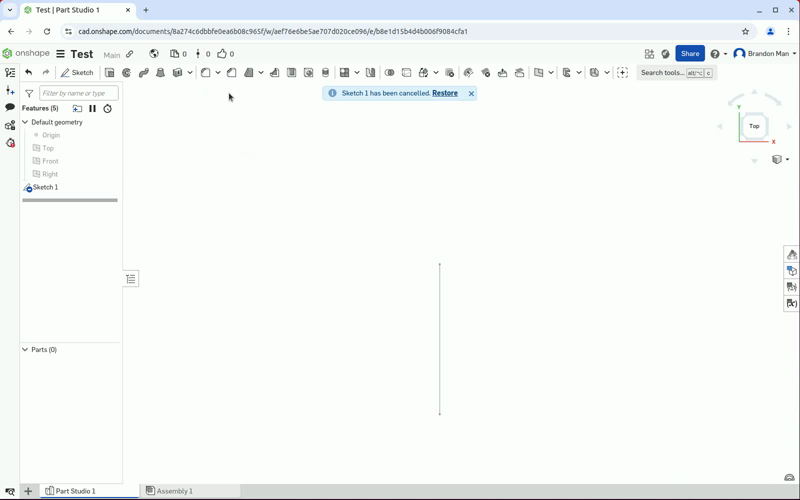
key(shift+s)
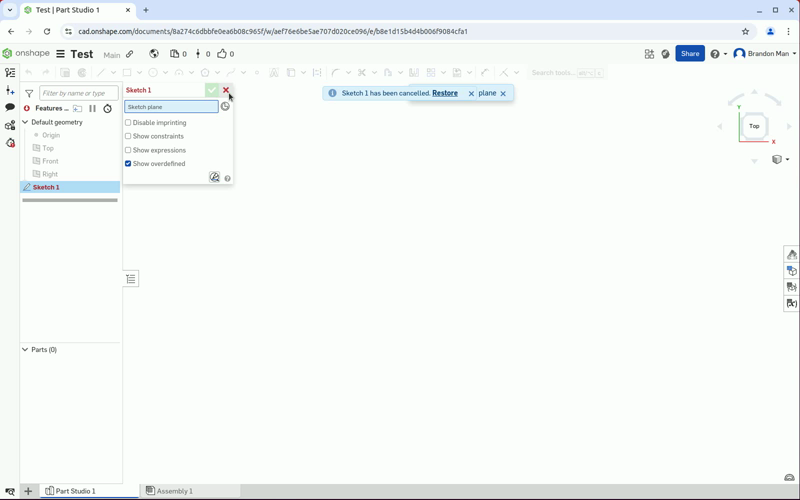
mouse_move(73, 150)
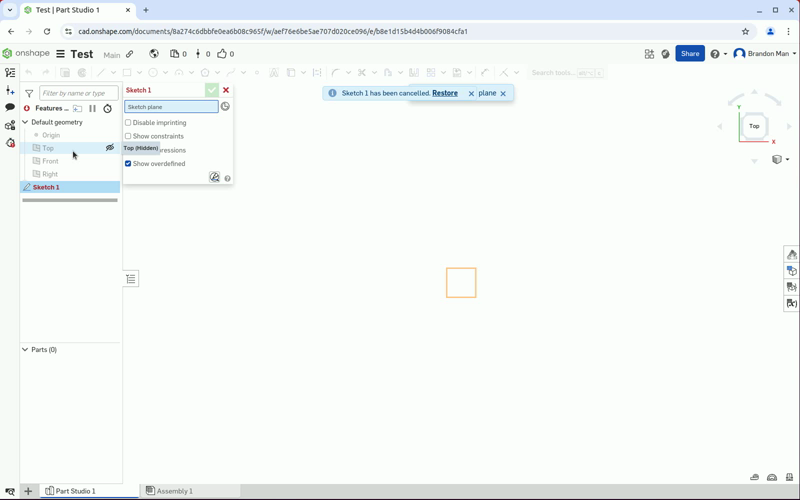
click(73, 150)
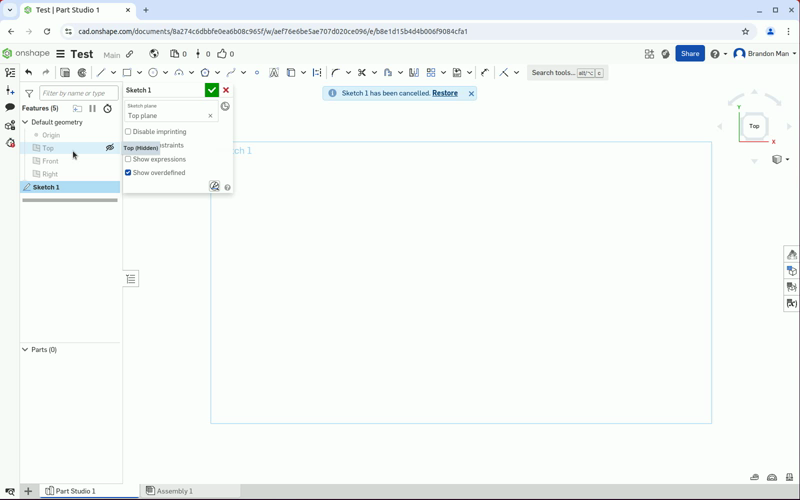
mouse_move(73, 352)
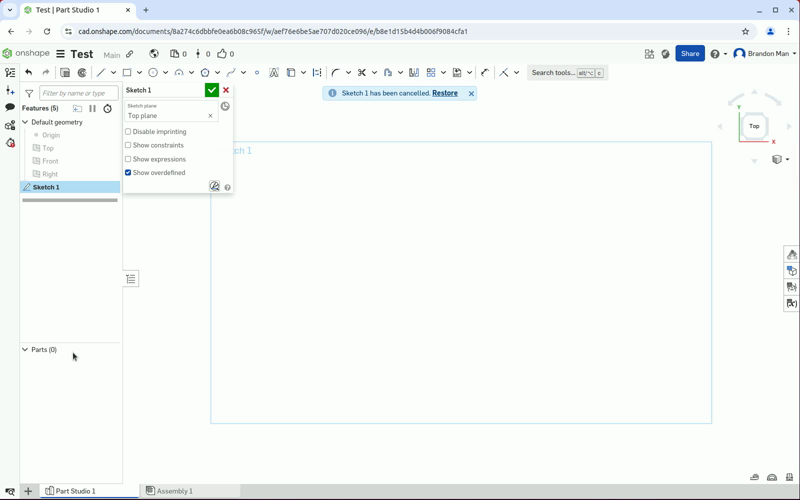
key(y)
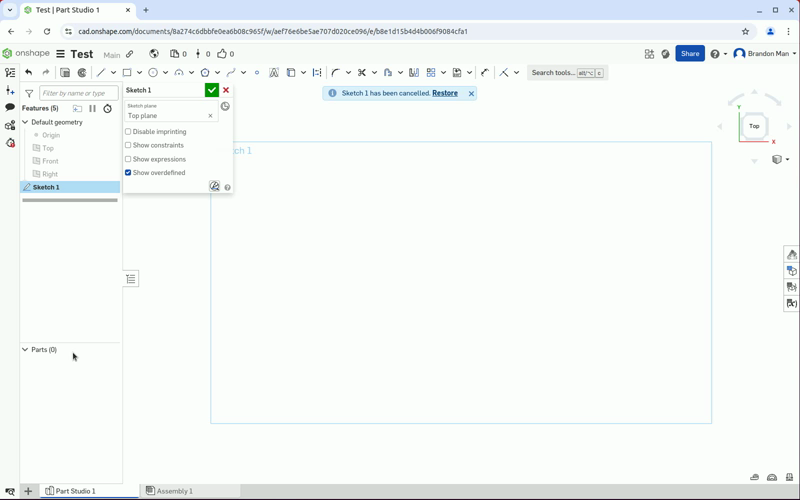
key(c)
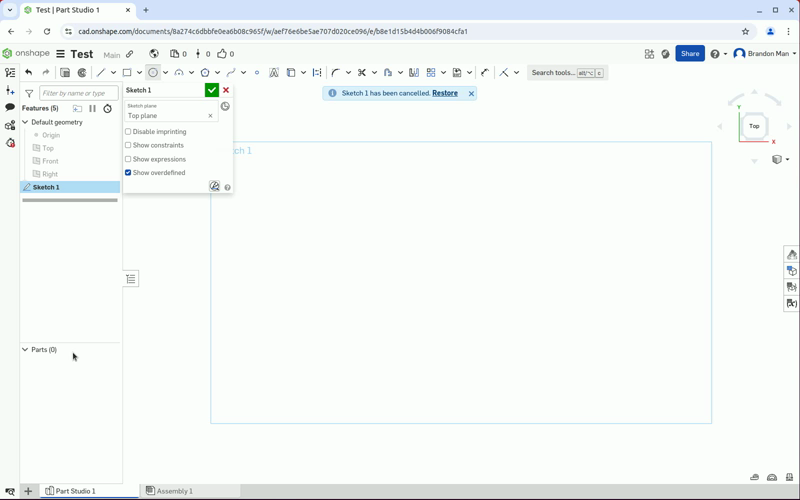
key_down(shift)
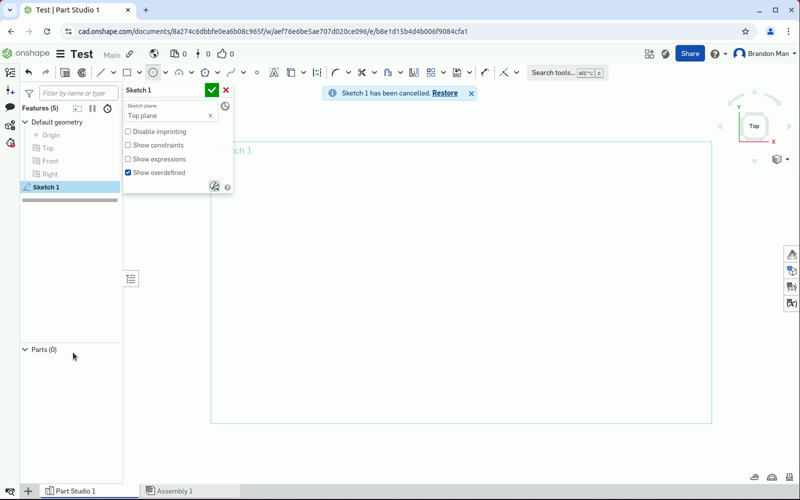
mouse_move(461, 282)
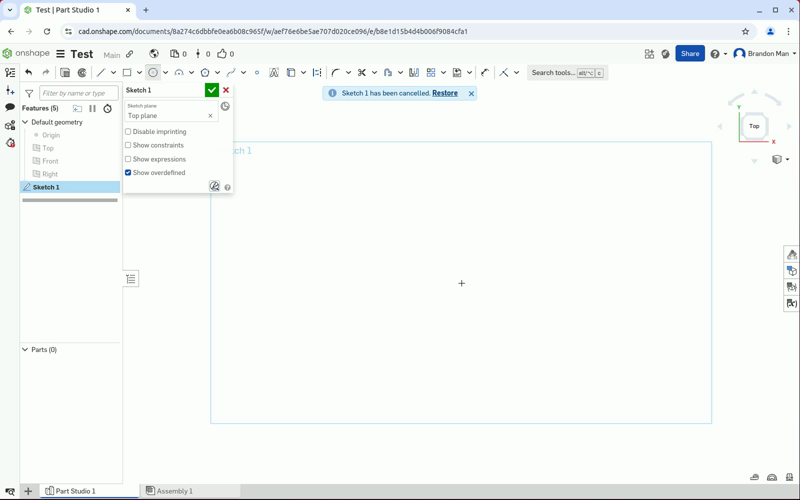
click(461, 282)
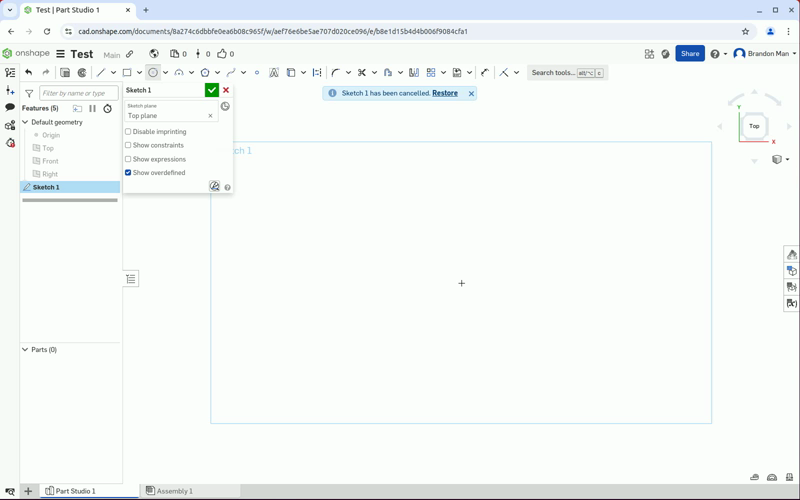
key_up(shift)
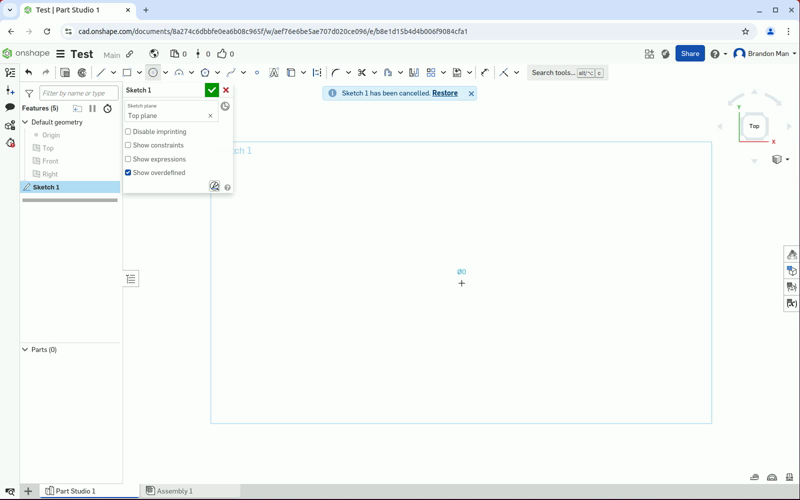
mouse_move(516, 282)
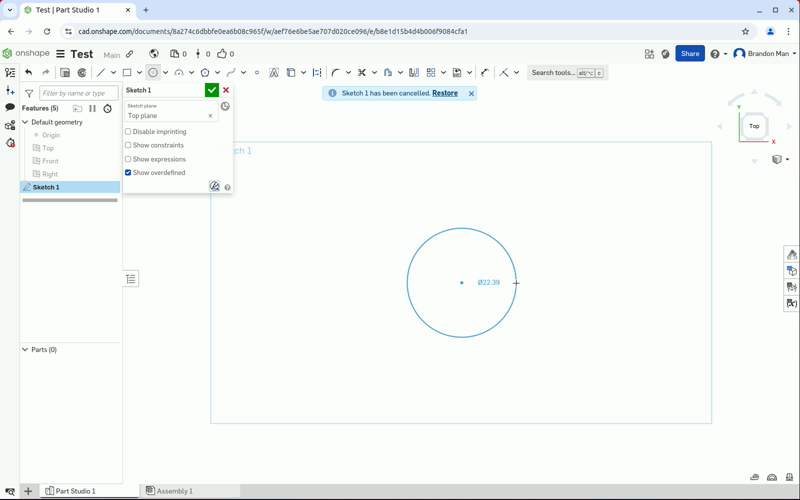
click(516, 282)
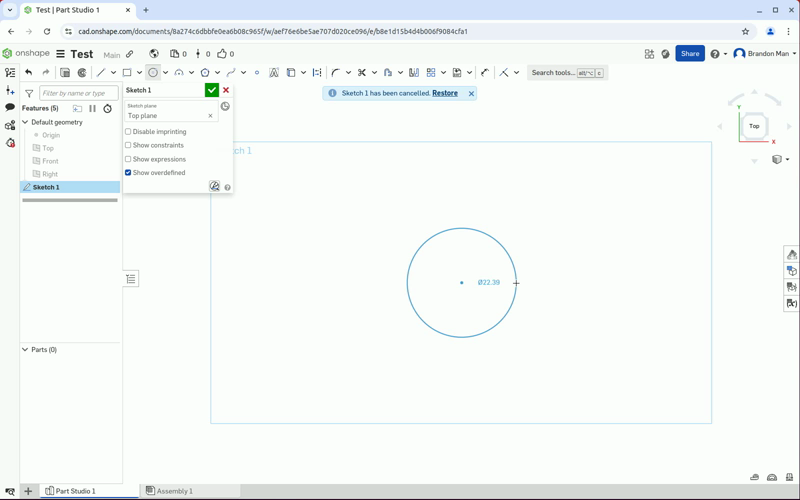
key(esc)
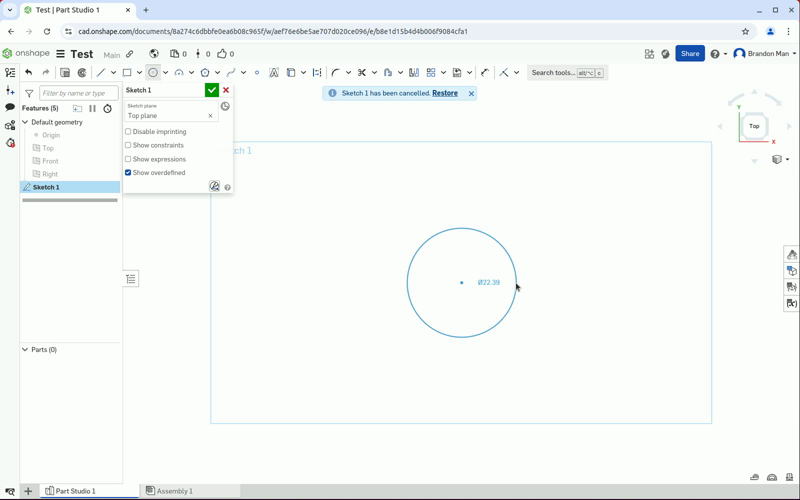
mouse_move(490, 303)
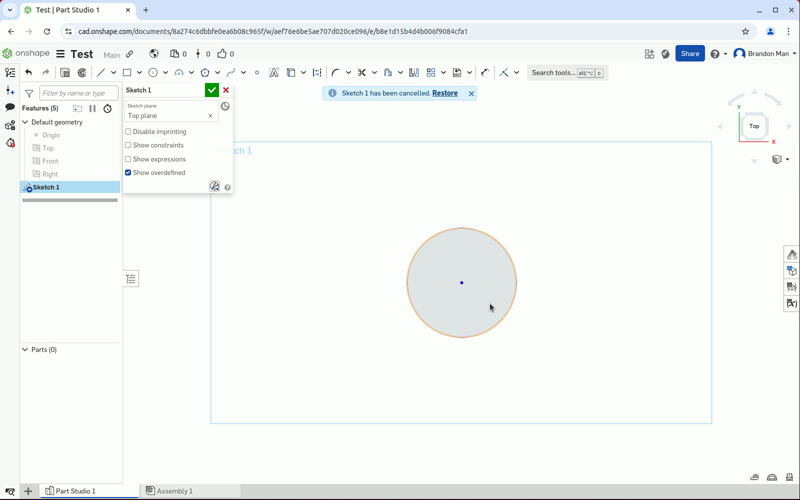
click(490, 303)
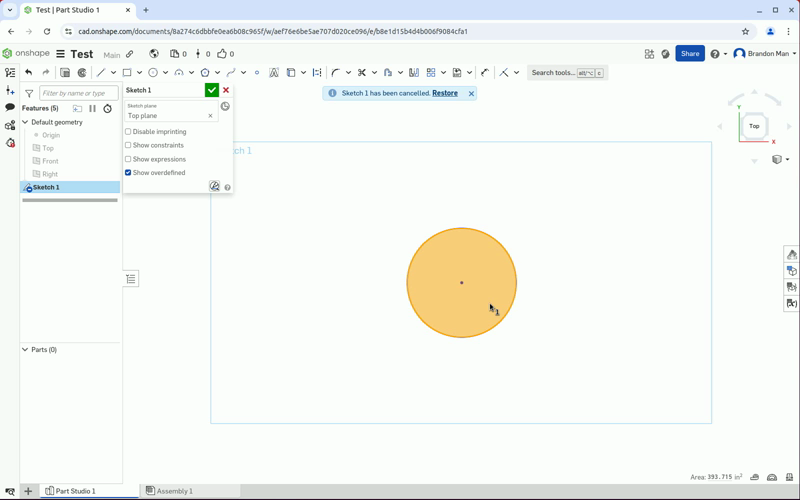
mouse_move(73, 352)
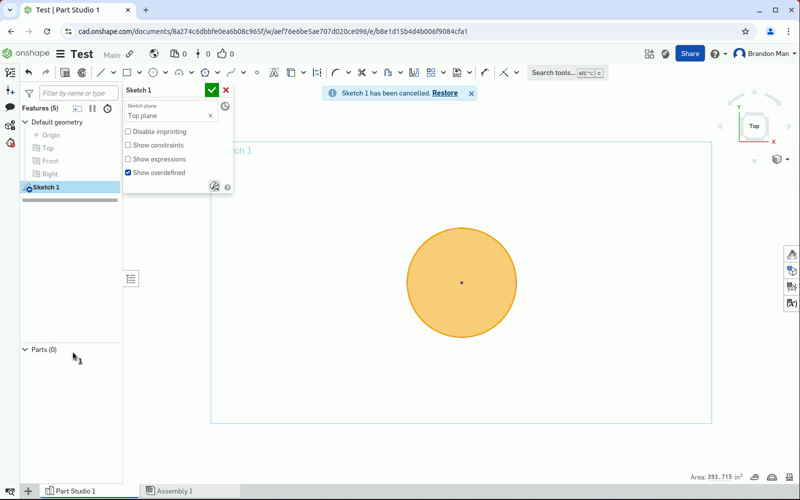
key(shift+y)
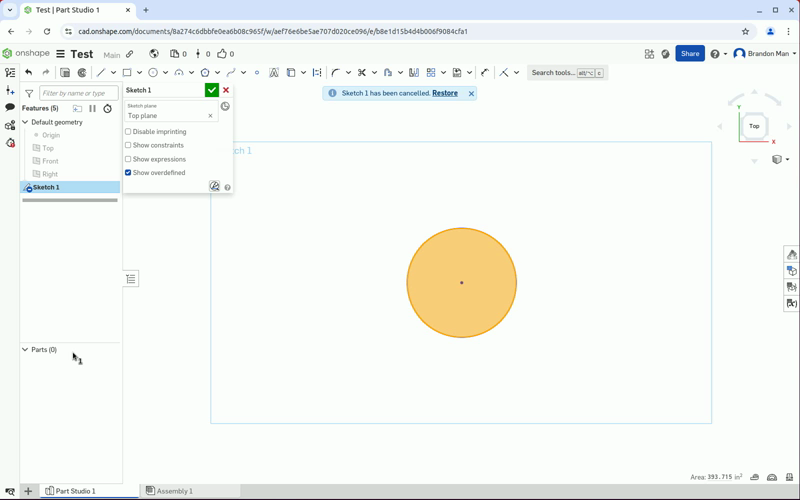
key(shift+e)
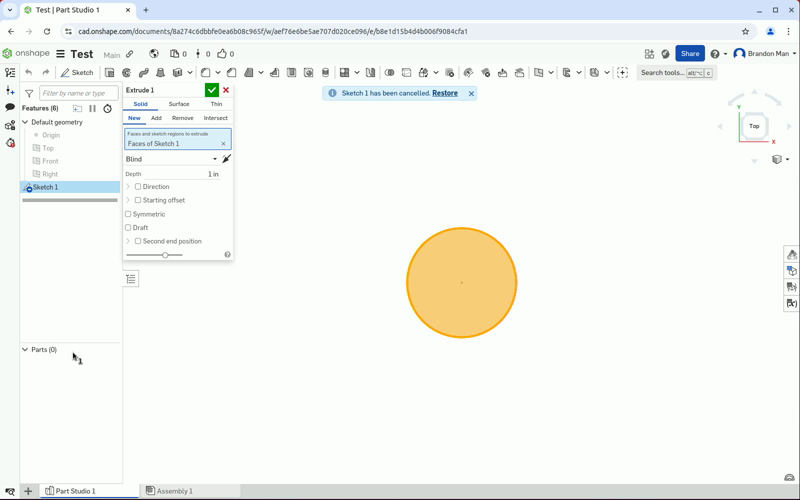
mouse_move(143, 106)
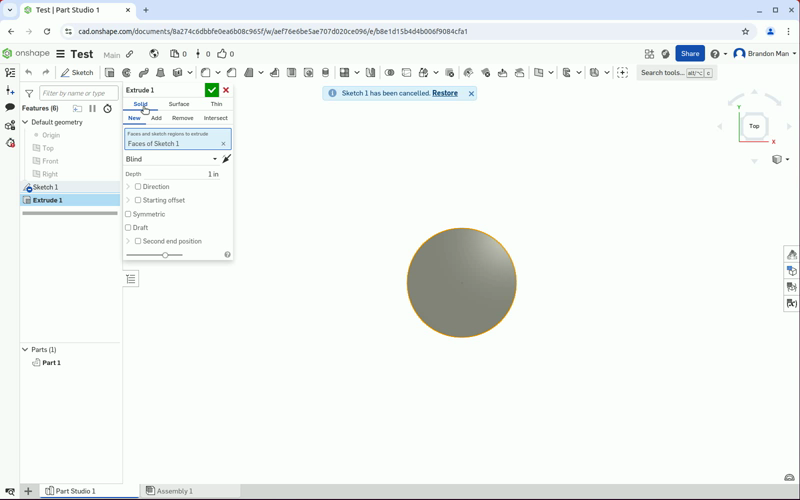
click(143, 106)
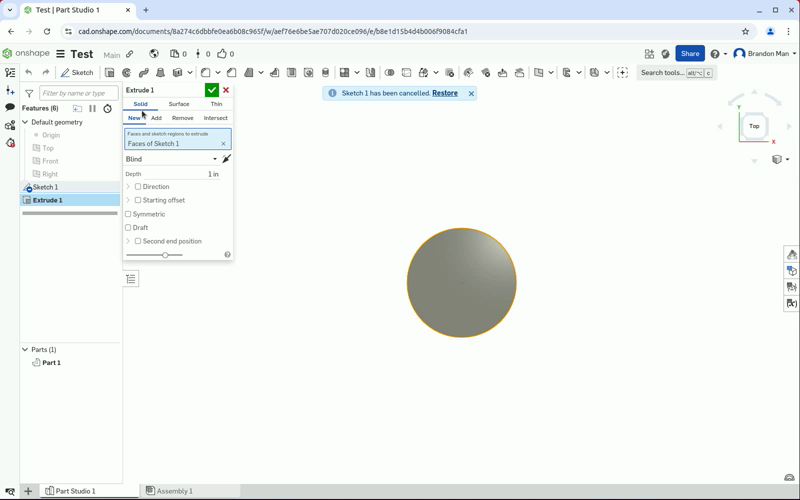
mouse_move(137, 120)
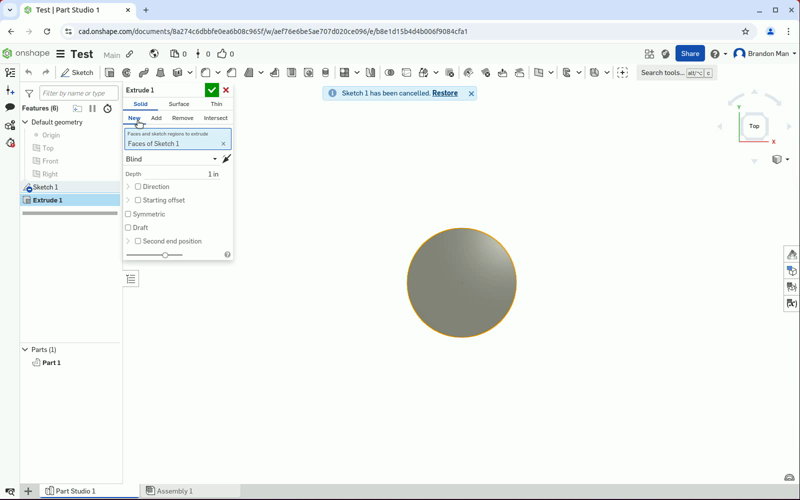
click(137, 120)
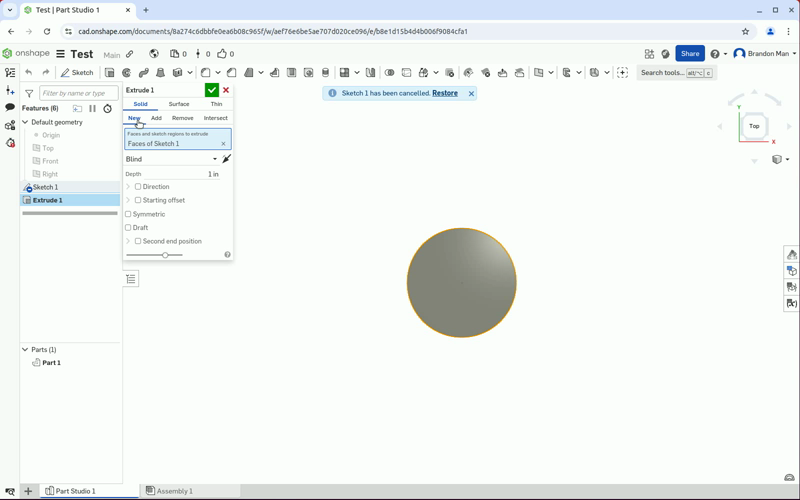
key(tab, 4)
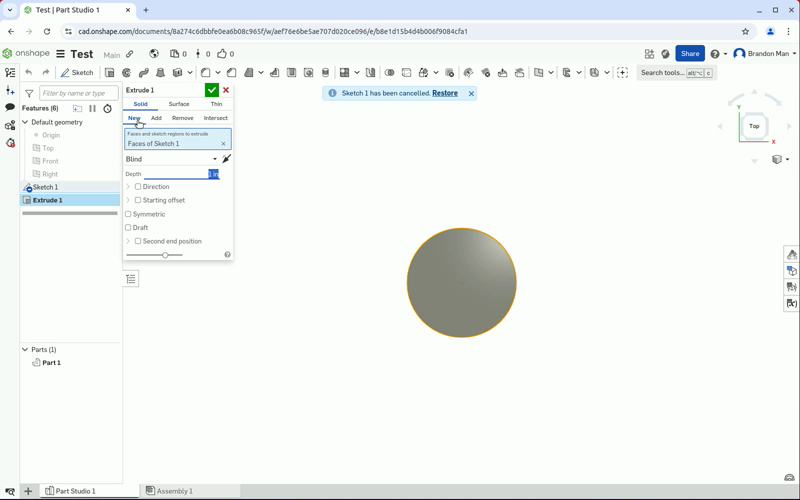
text(14.202)
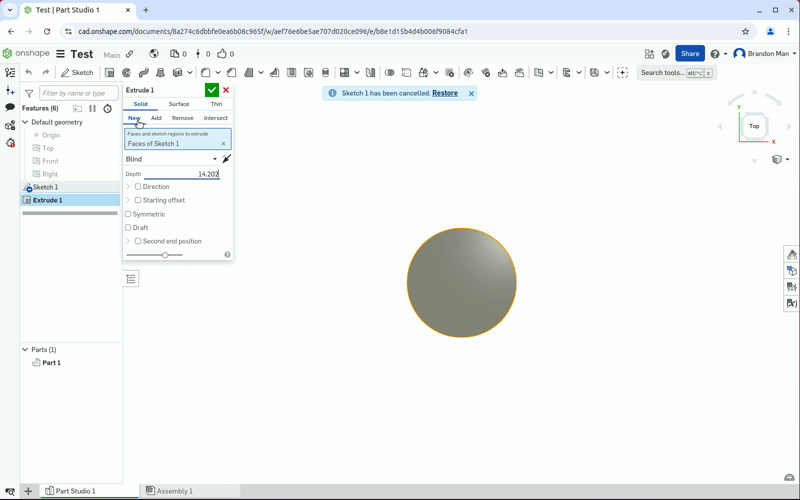
key(enter)
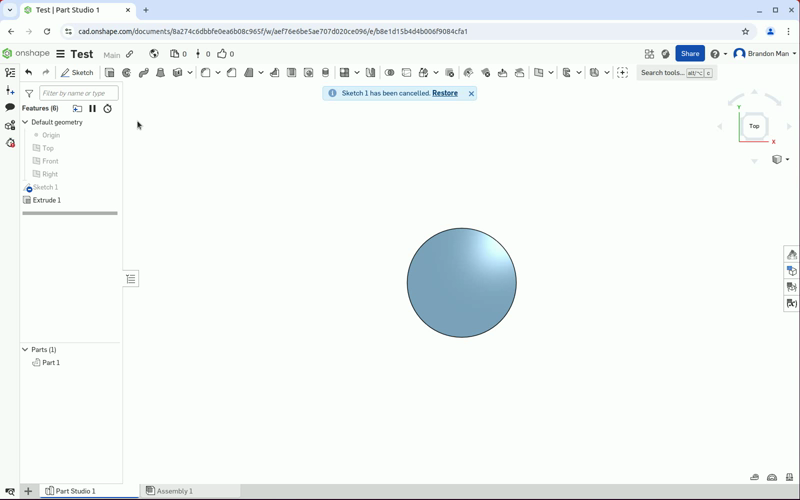
key(shift+h)
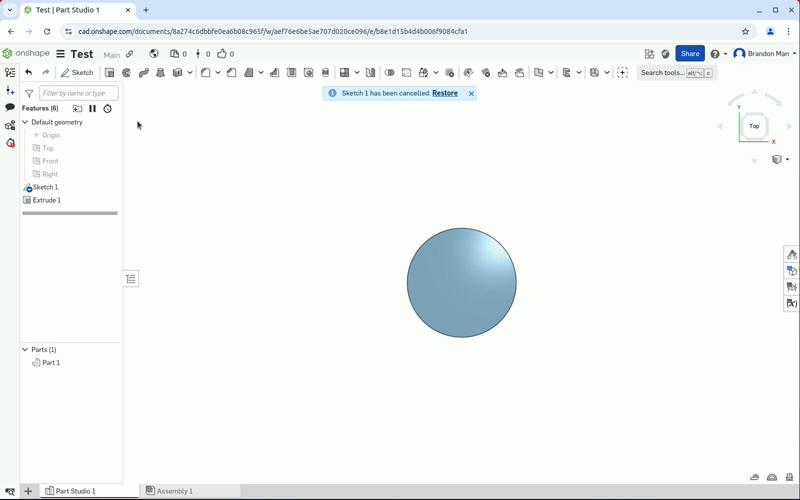
key(shift+h)
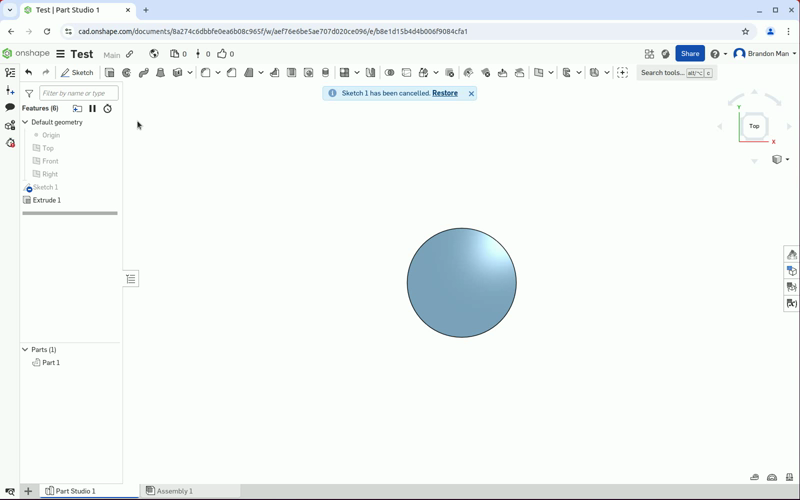
mouse_move(73, 189)
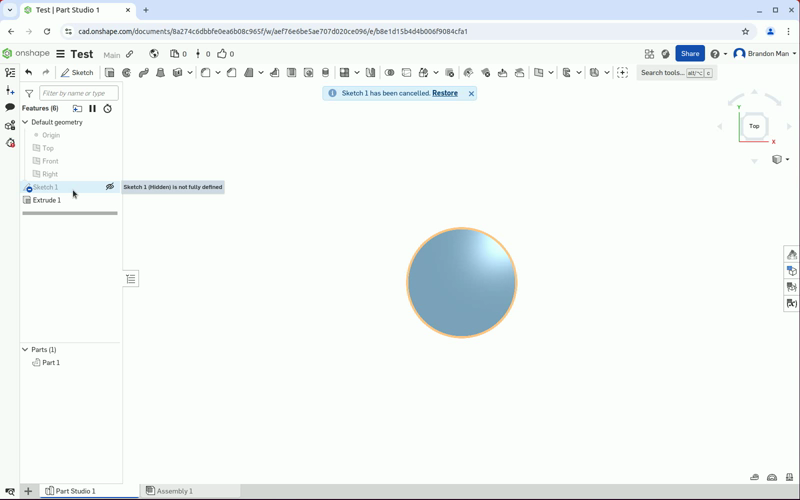
click(73, 189)
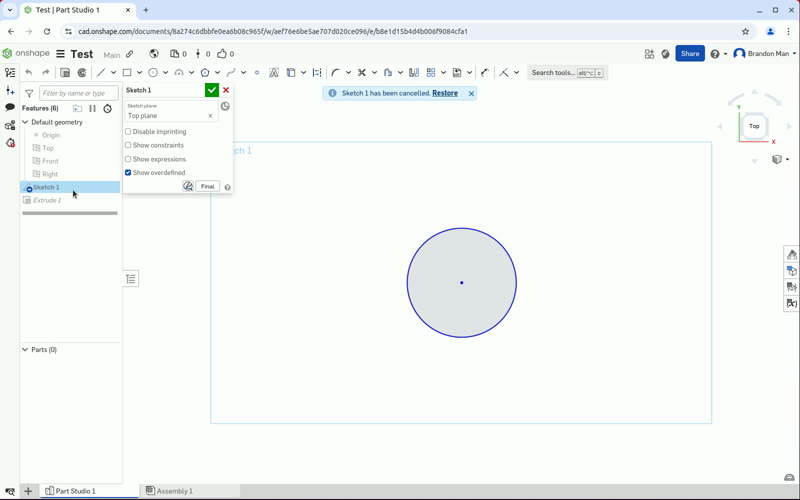
mouse_move(229, 92)
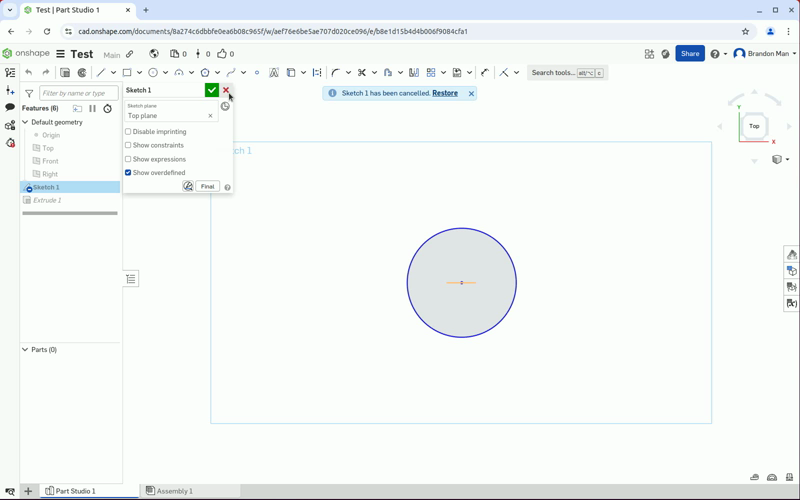
click(229, 92)
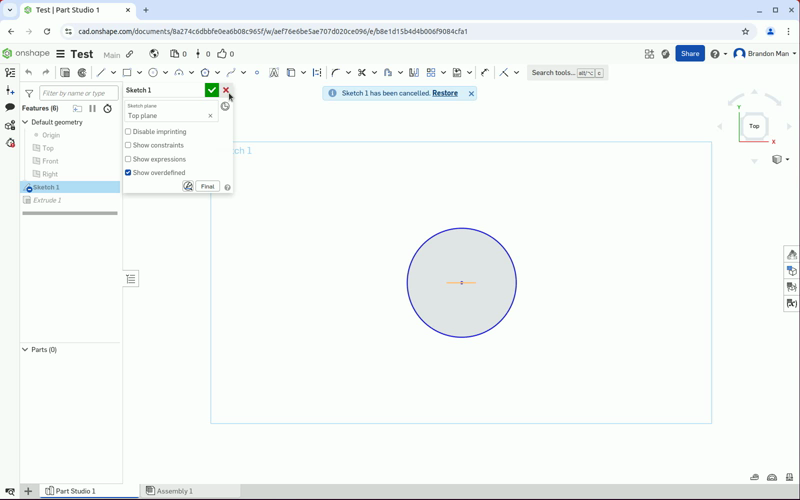
key(shift+s)
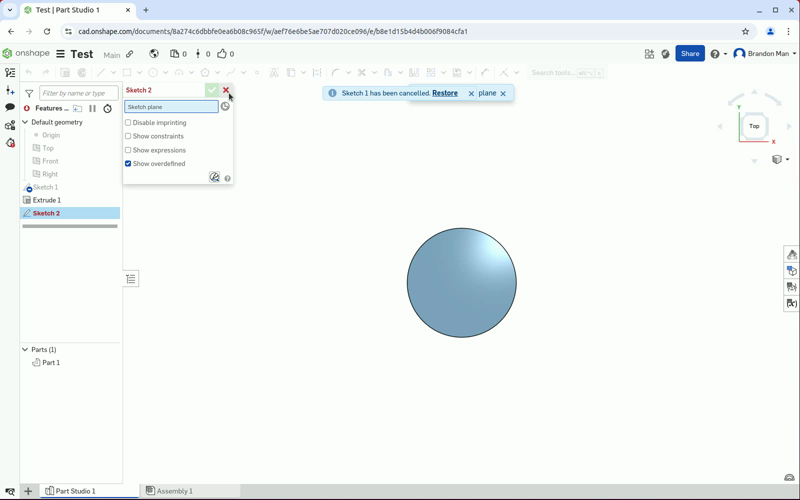
mouse_move(73, 150)
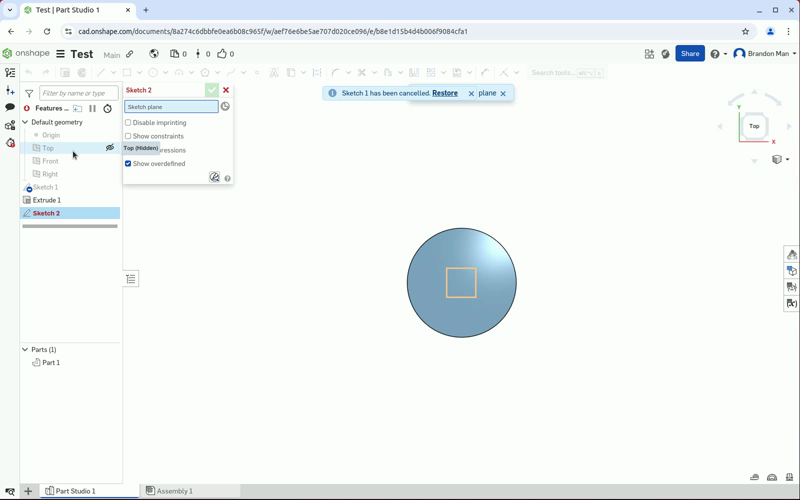
click(73, 150)
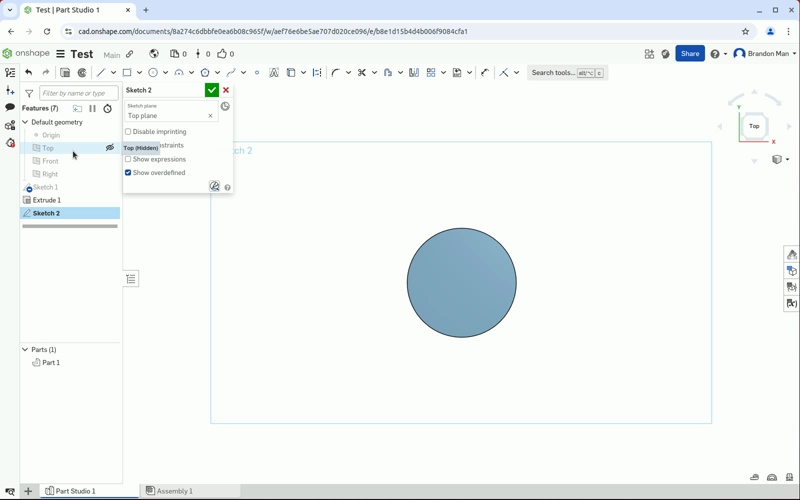
mouse_move(73, 352)
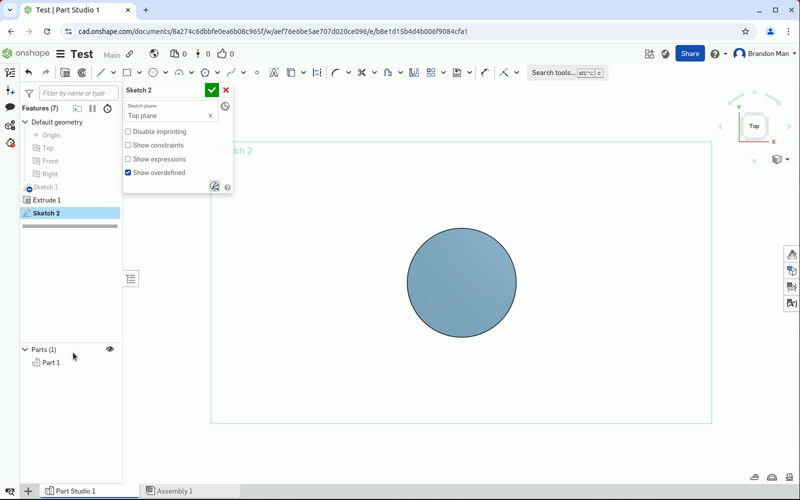
key(y)
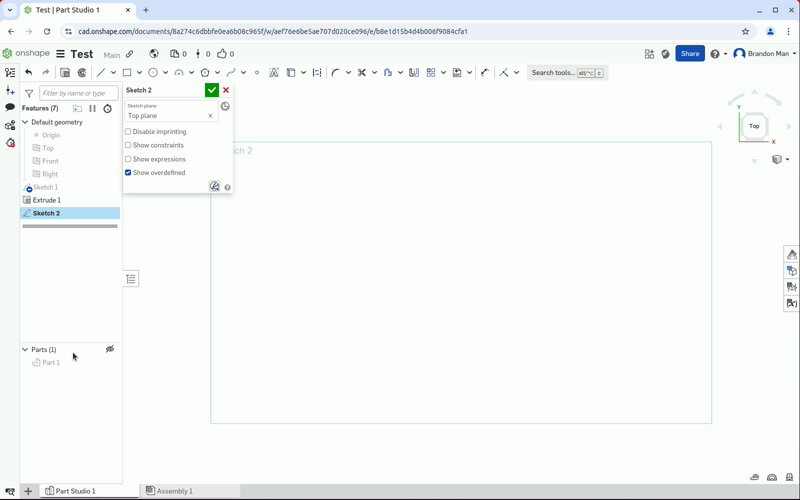
key(c)
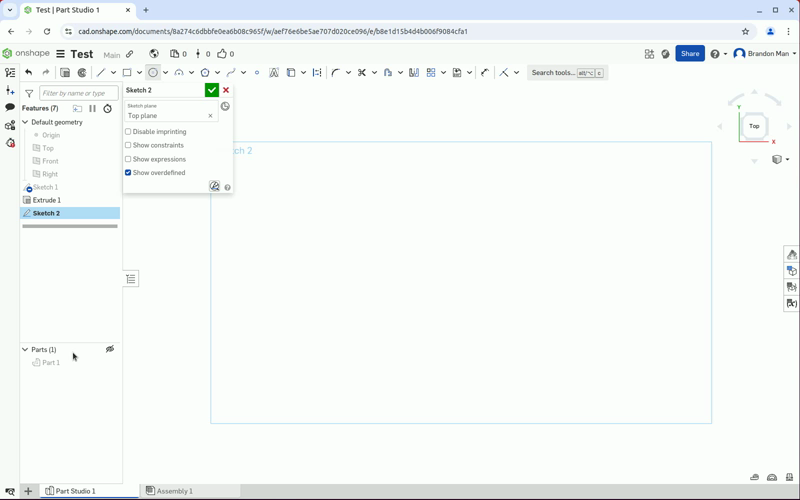
key_down(shift)
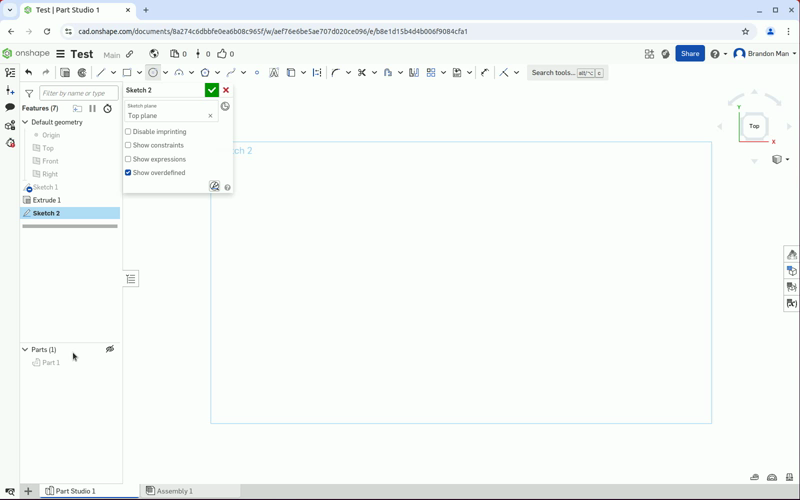
mouse_move(461, 282)
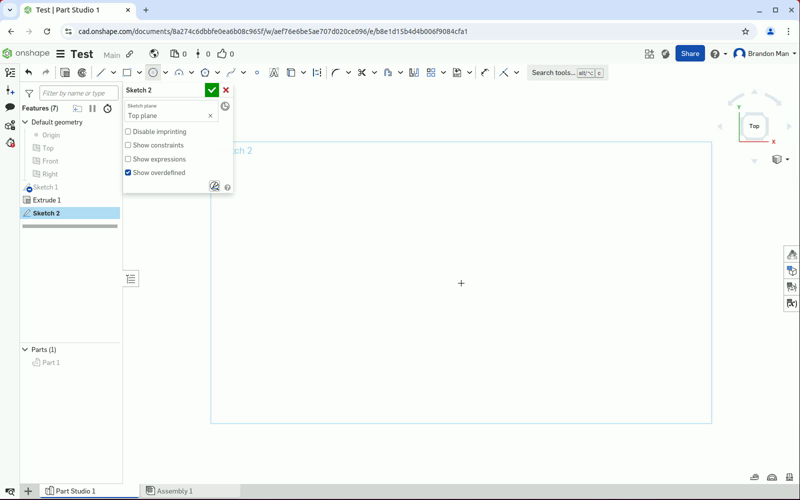
click(461, 282)
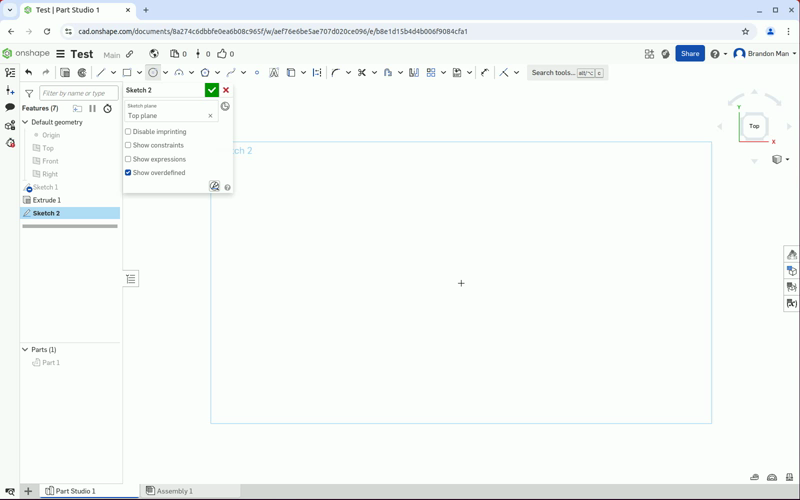
key_up(shift)
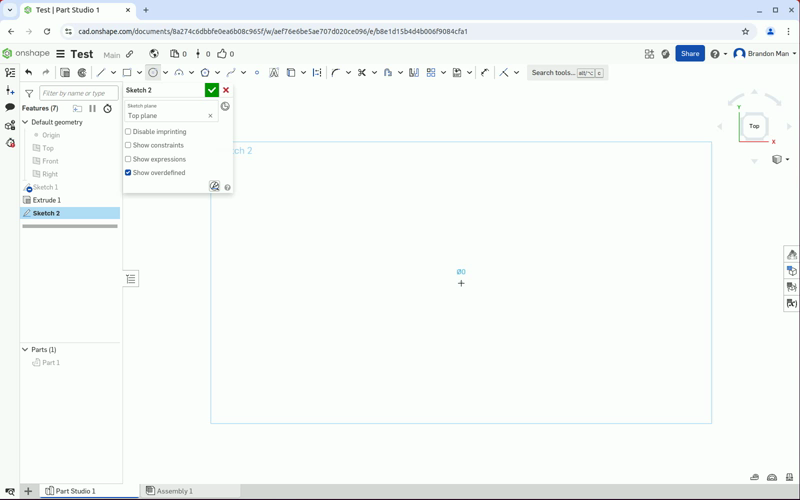
mouse_move(574, 282)
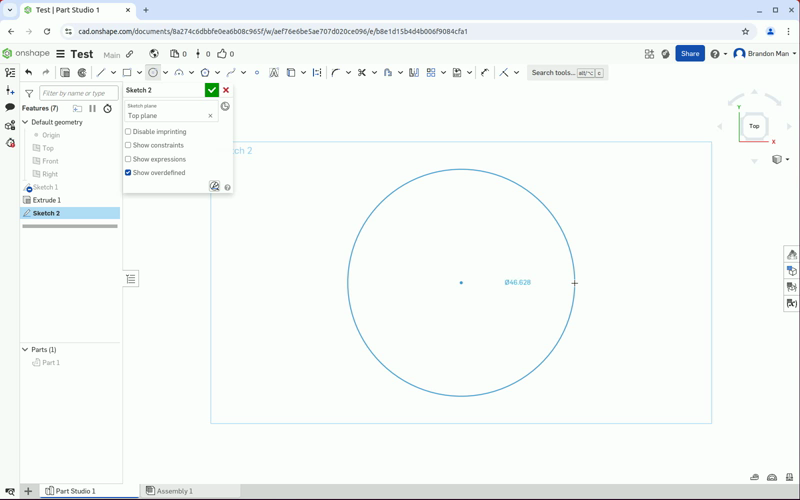
click(574, 282)
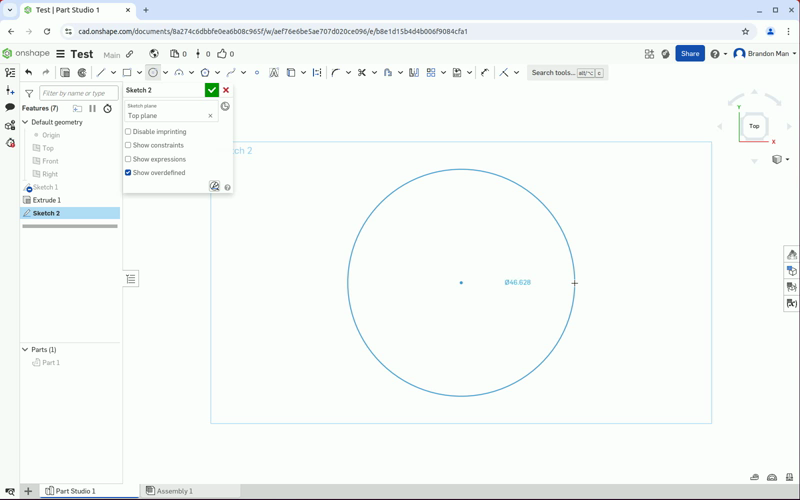
key(esc)
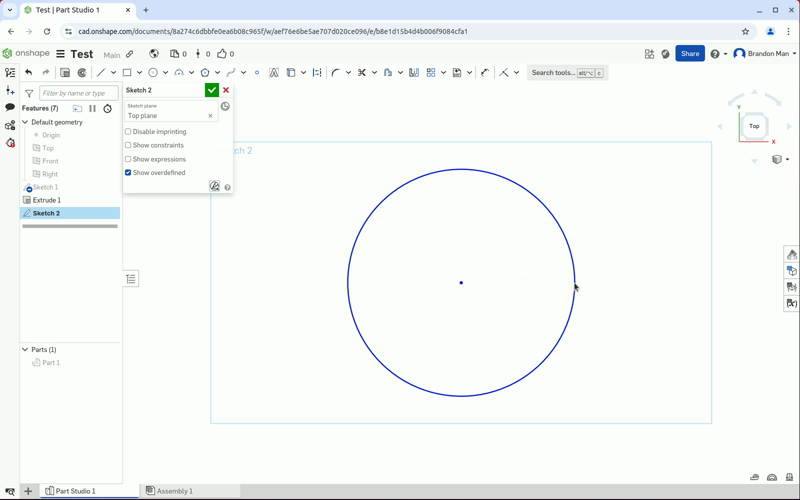
key(c)
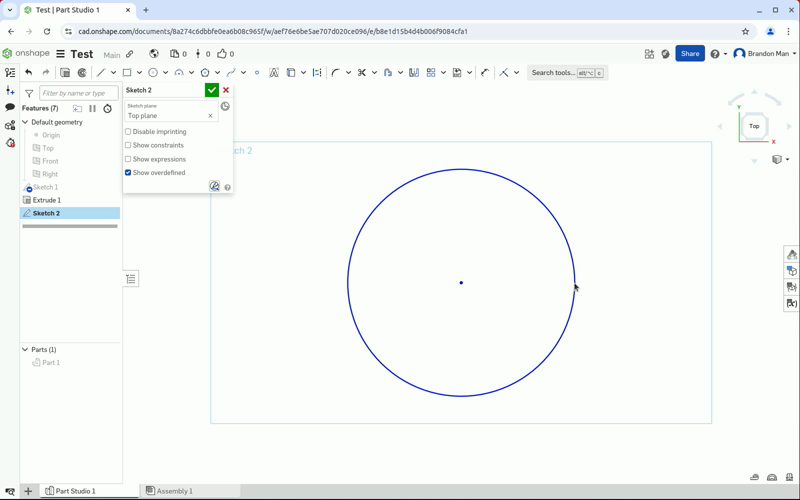
key_down(shift)
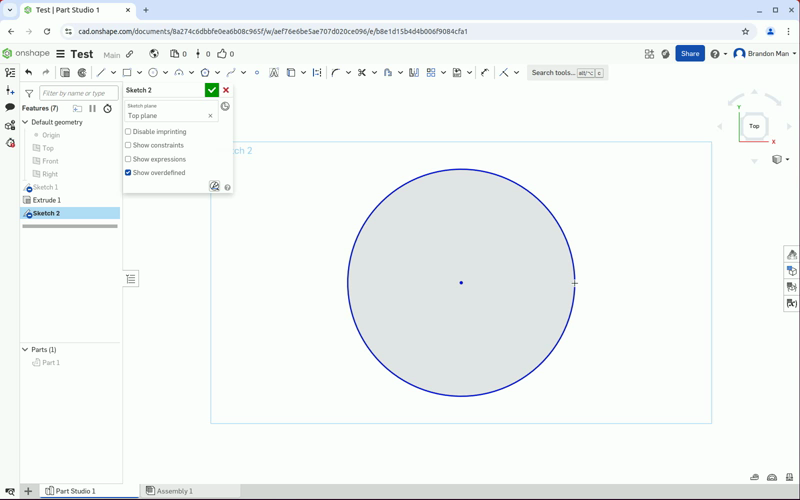
mouse_move(461, 282)
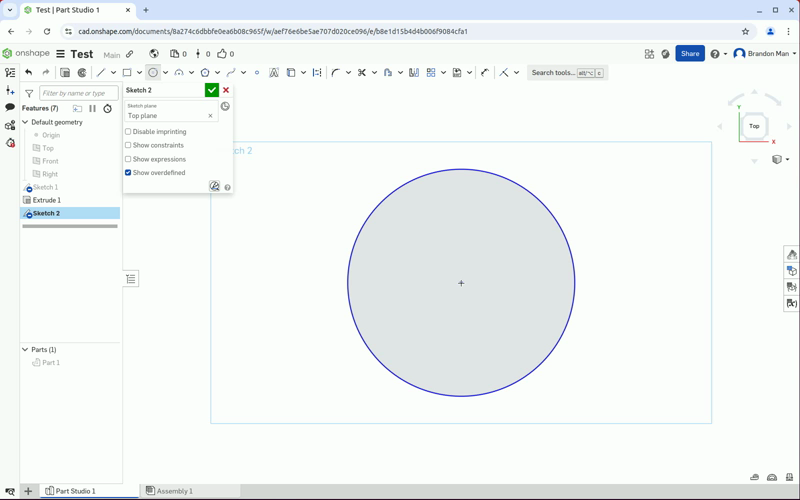
click(461, 282)
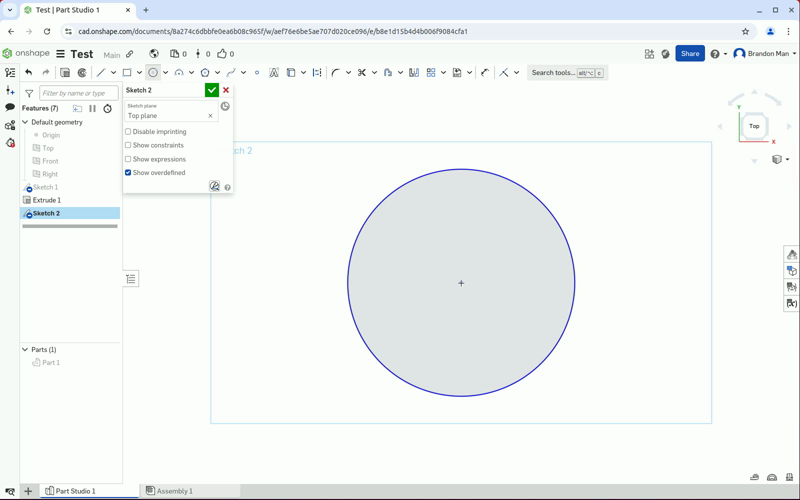
key_up(shift)
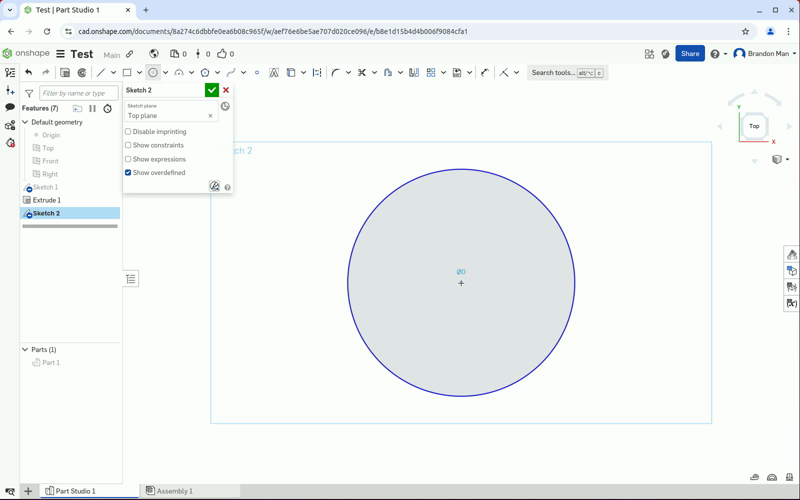
mouse_move(513, 282)
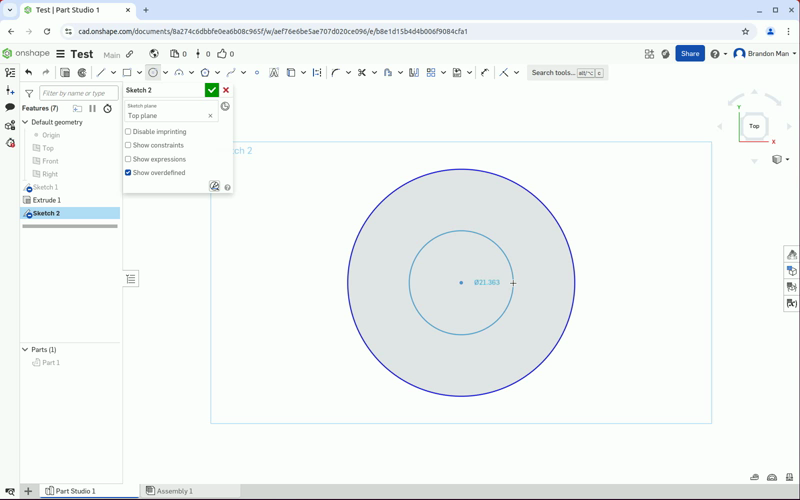
click(513, 282)
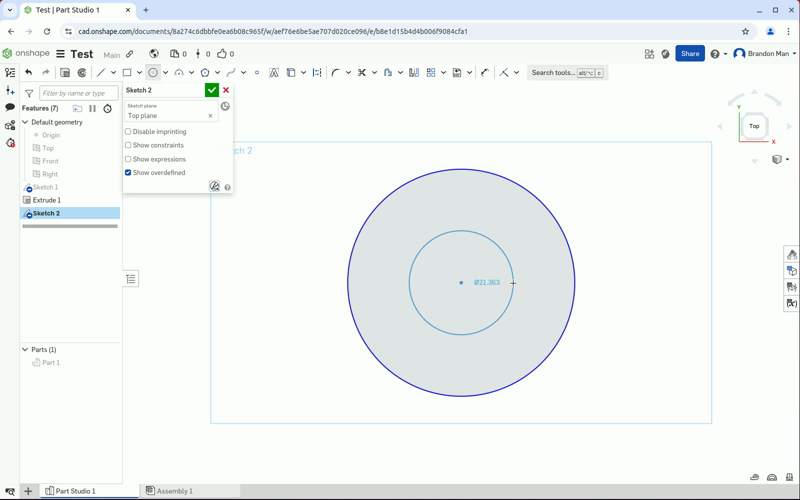
key(esc)
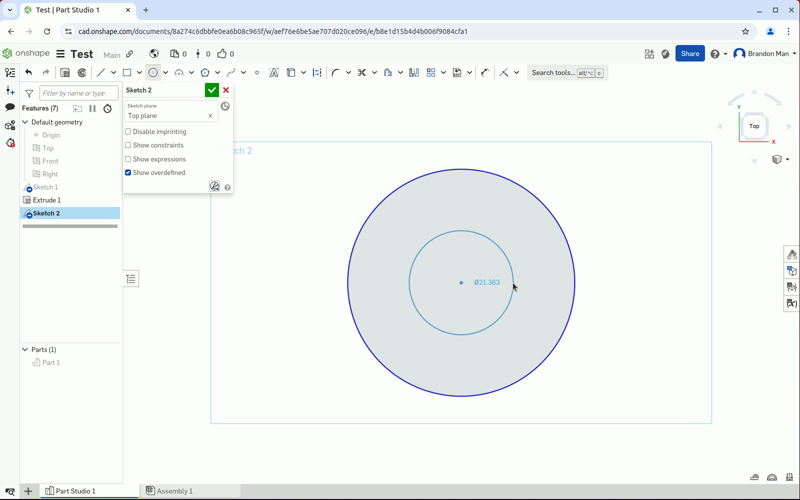
mouse_move(377, 293)
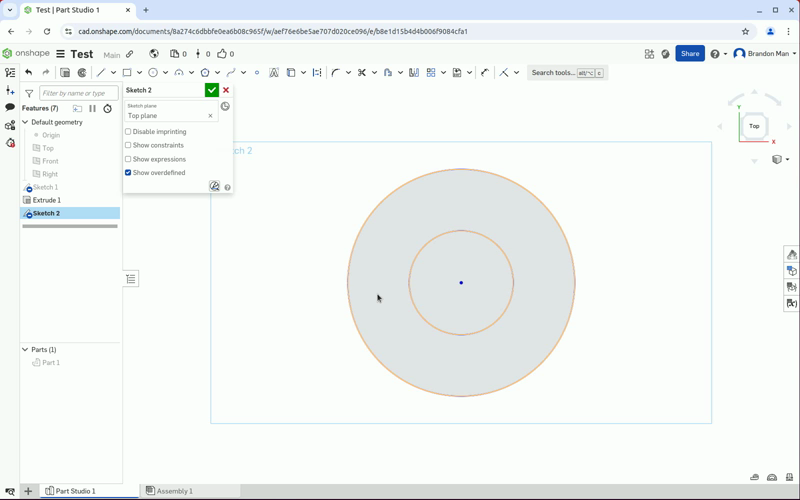
click(377, 293)
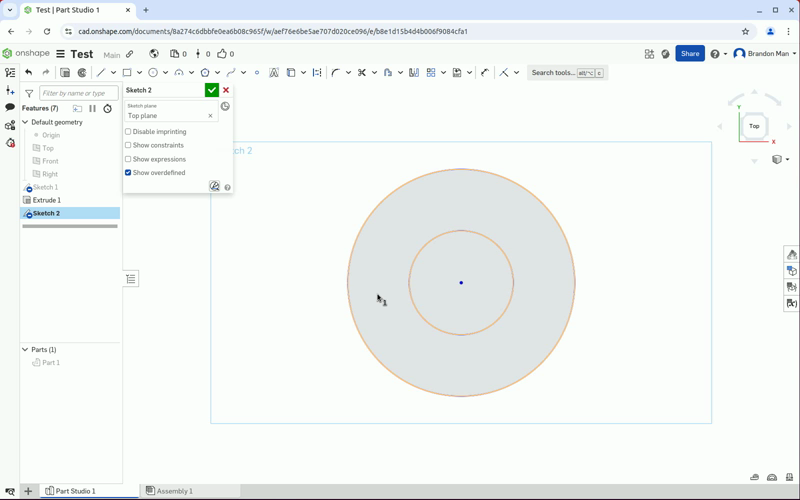
mouse_move(73, 352)
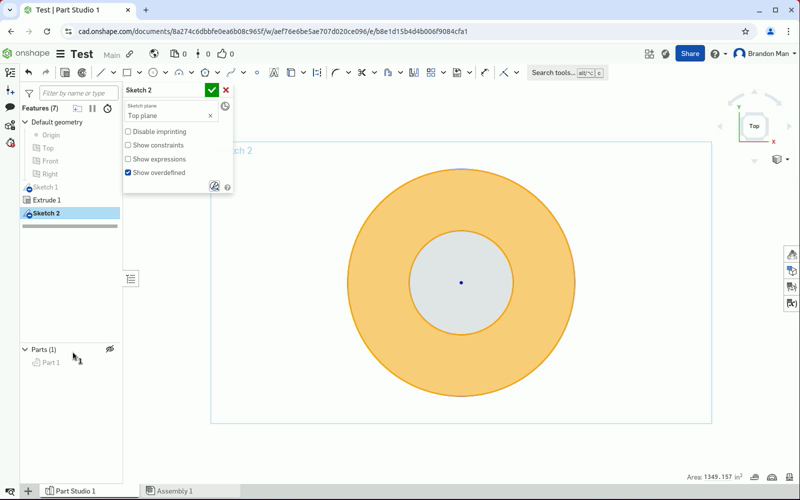
key(shift+y)
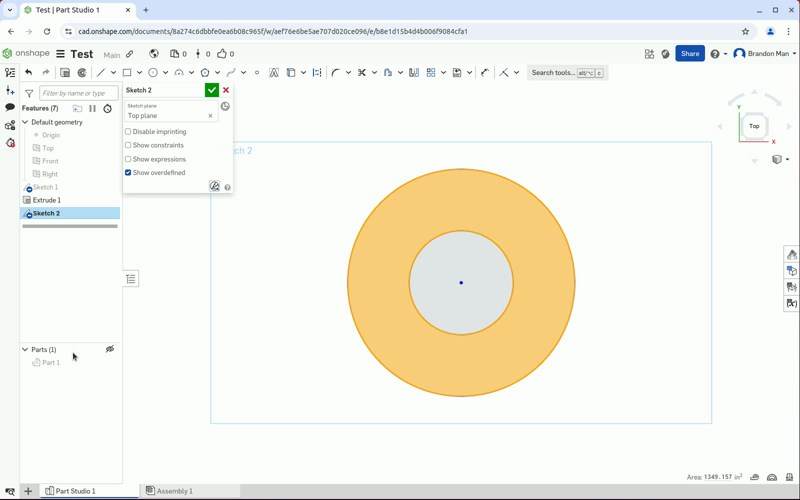
key(shift+e)
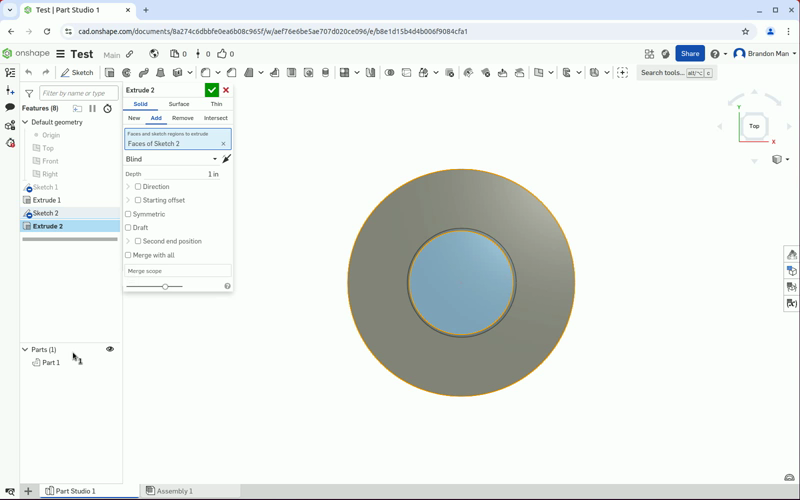
mouse_move(143, 106)
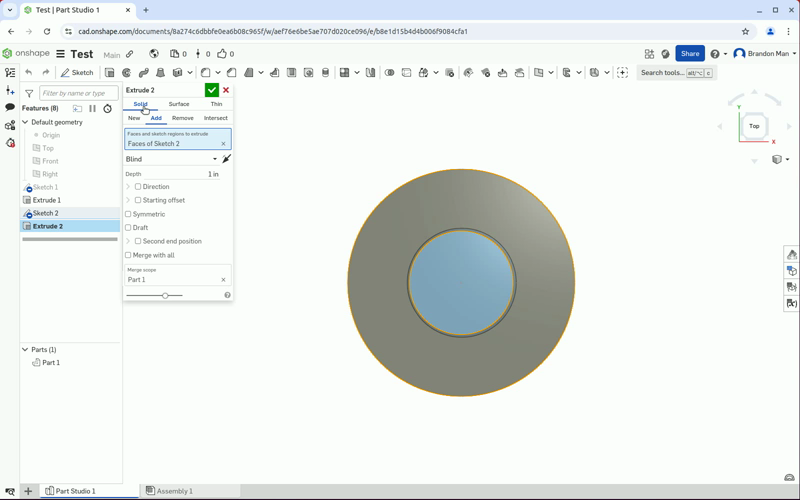
click(143, 106)
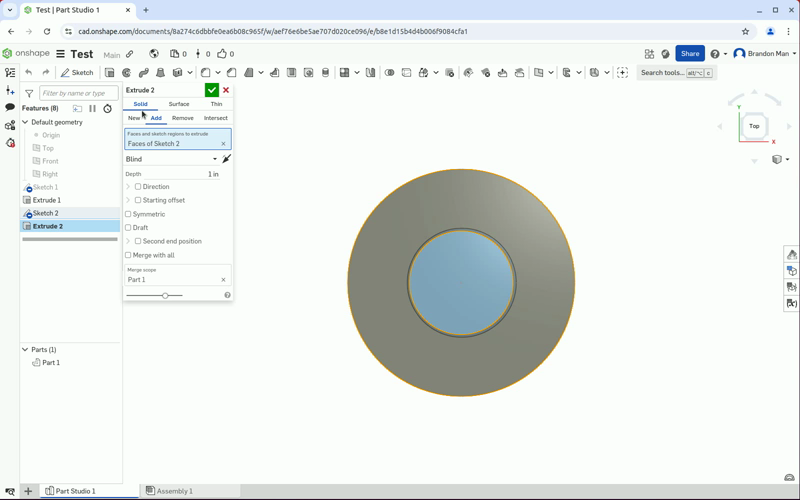
mouse_move(137, 120)
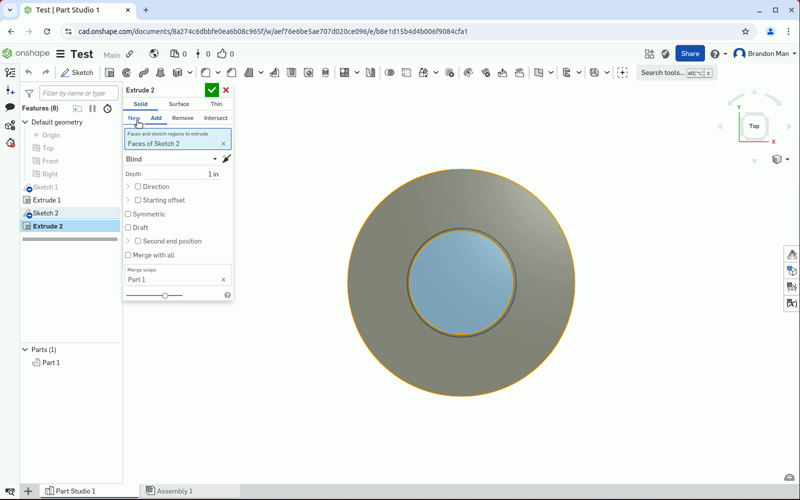
click(137, 120)
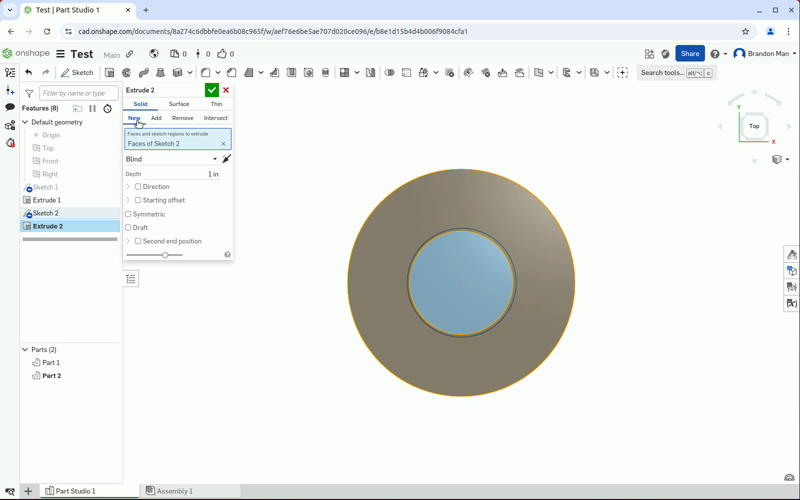
key(tab, 4)
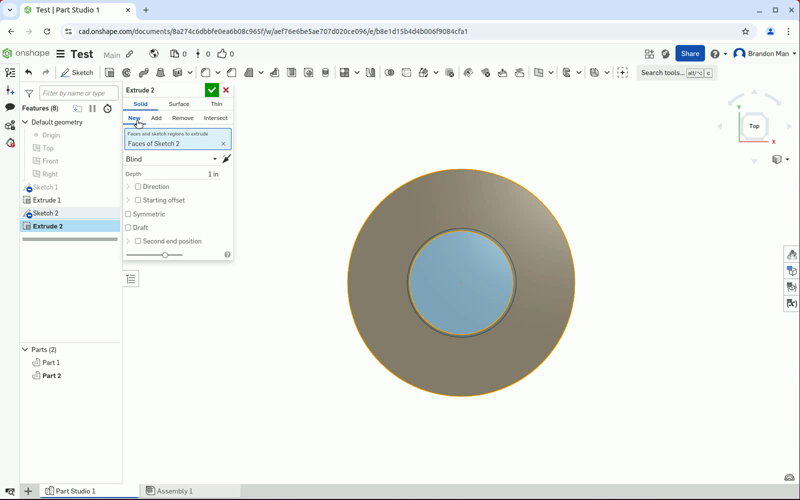
text(3.129)
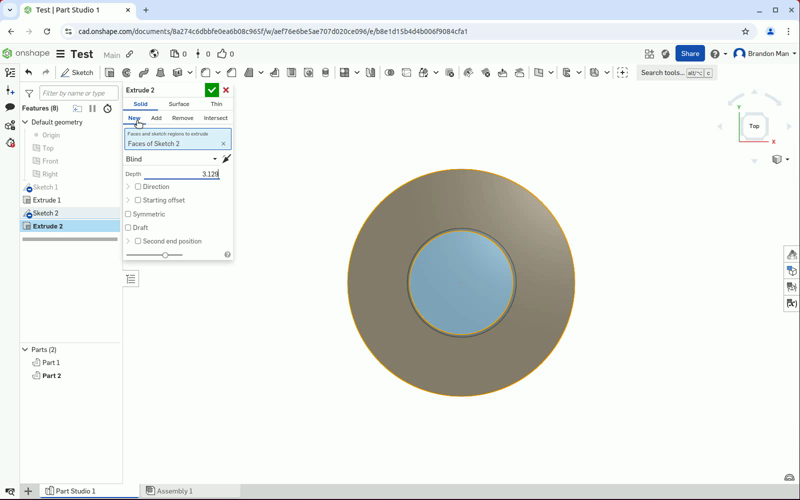
key(enter)
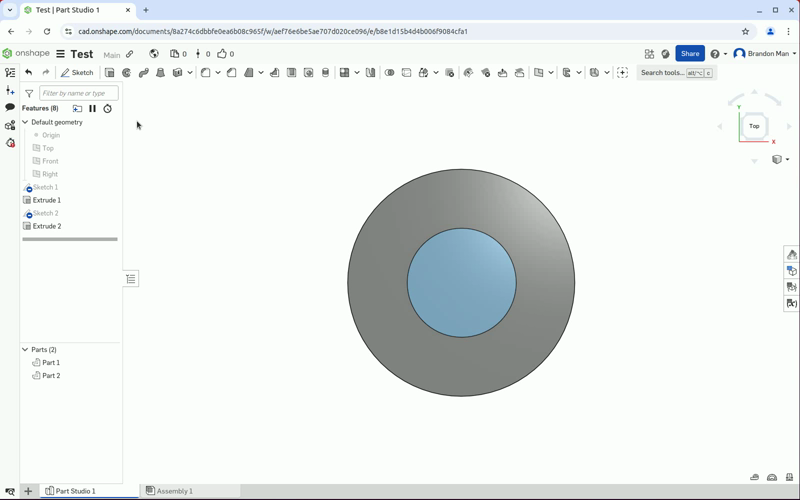
key(shift+h)
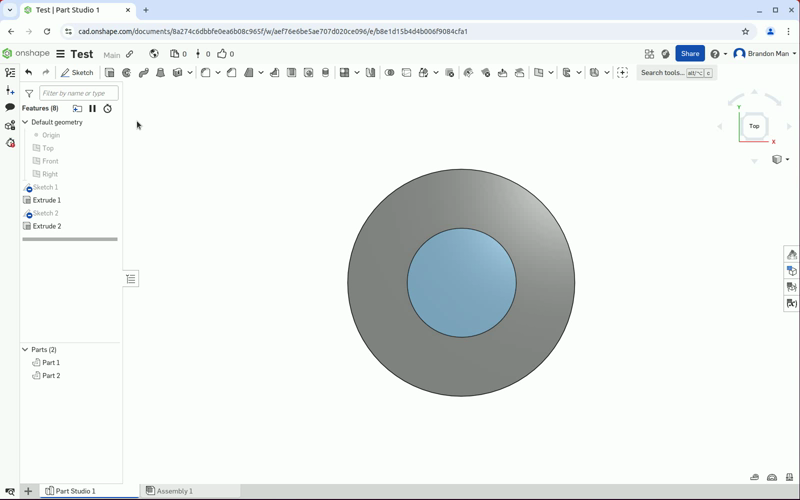
key(shift+h)
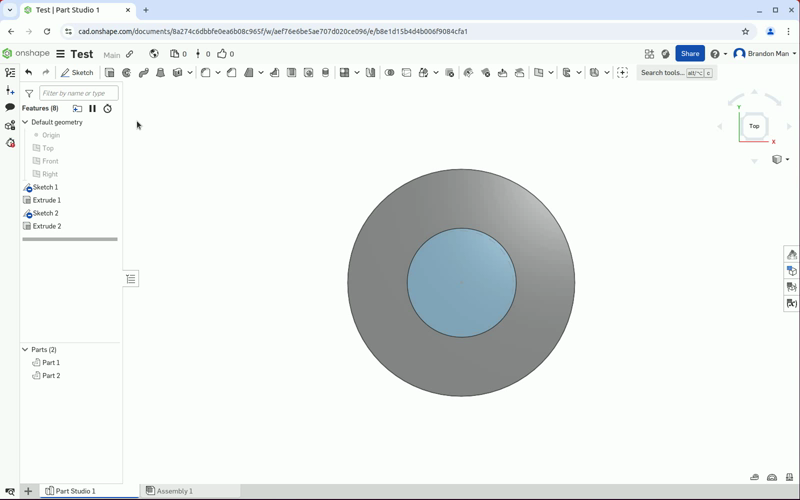
key(shift+7)
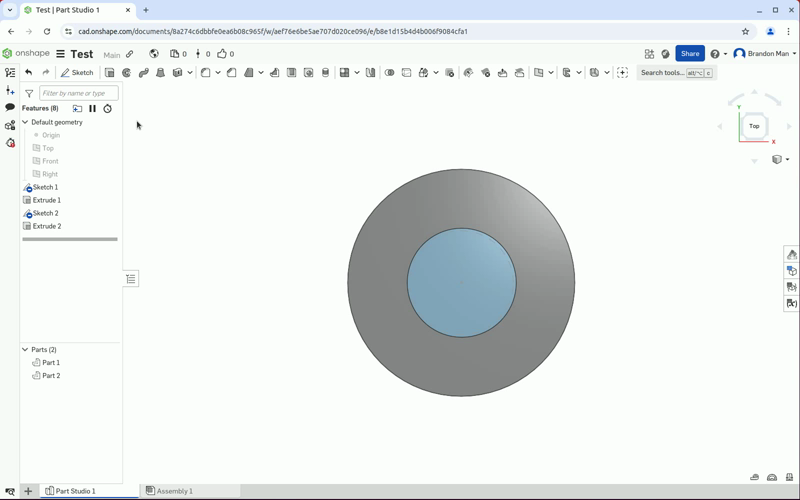
key(up, 3)
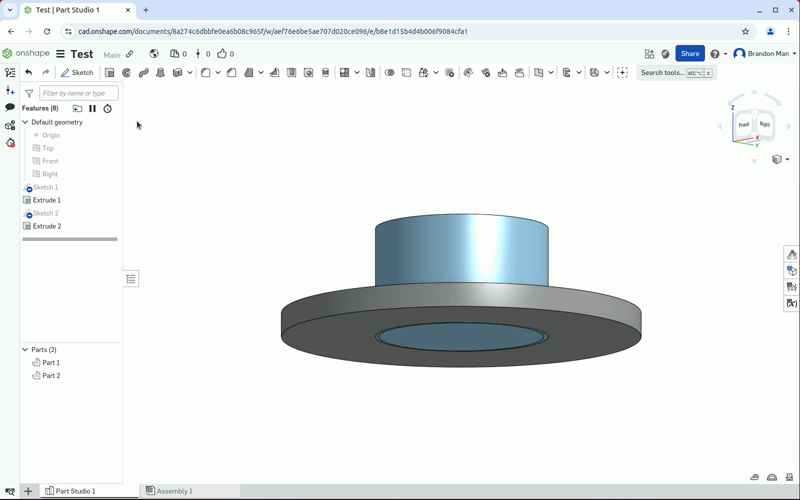
key(left, 3)
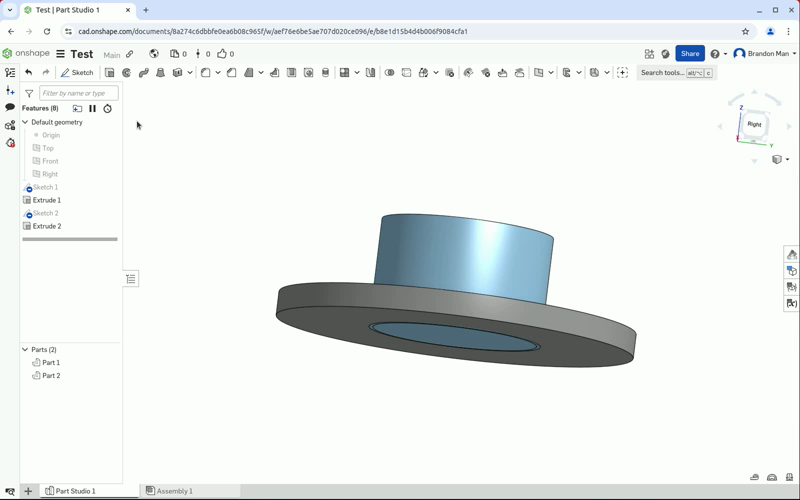
key(right, 3)
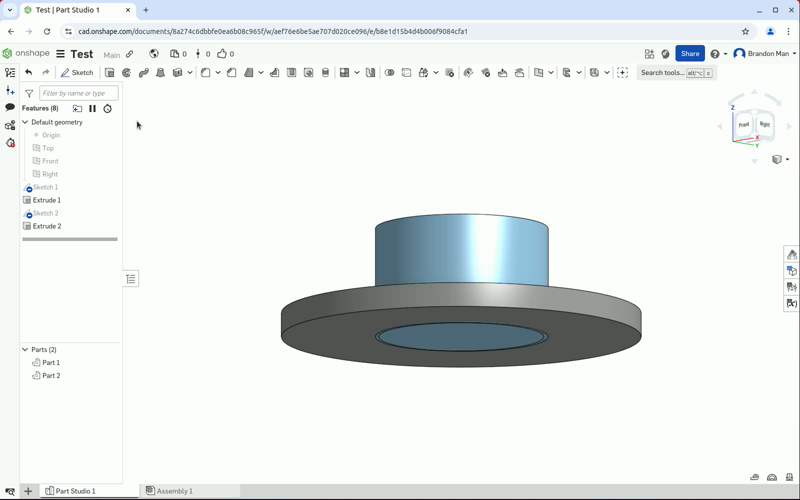
key(down, 3)
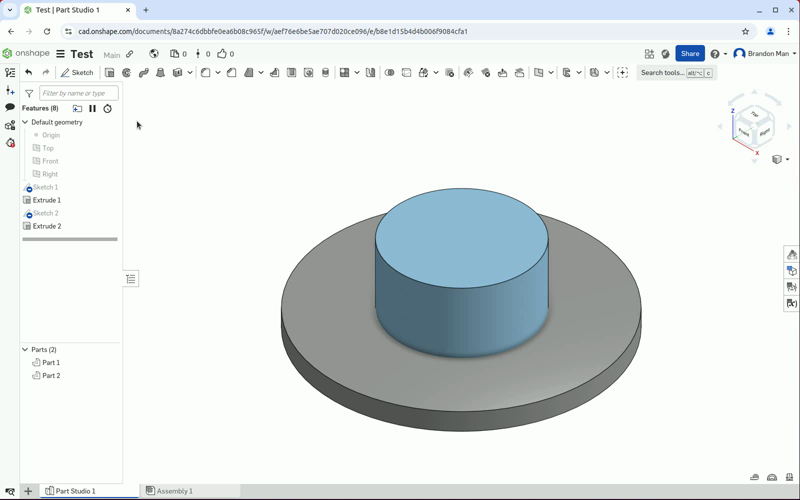
mouse_move(73, 189)
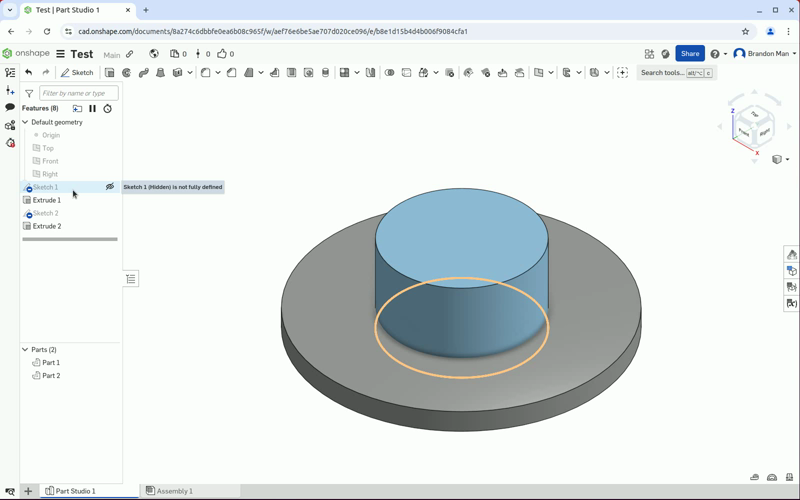
click(73, 189)